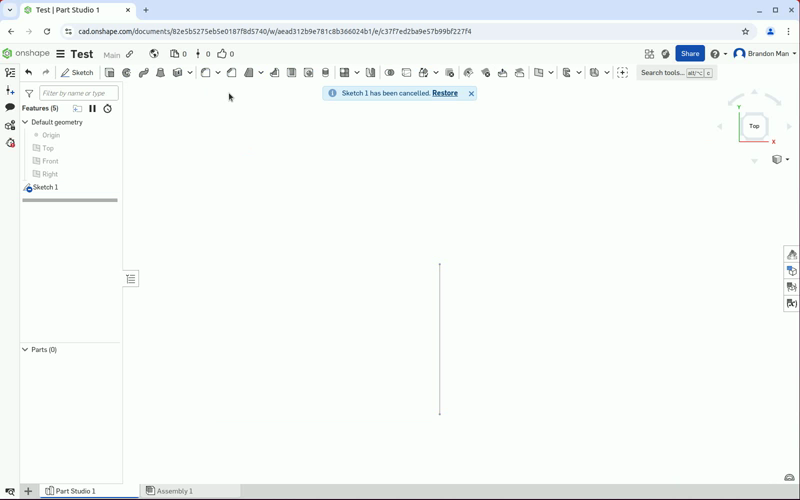
key(shift+h)
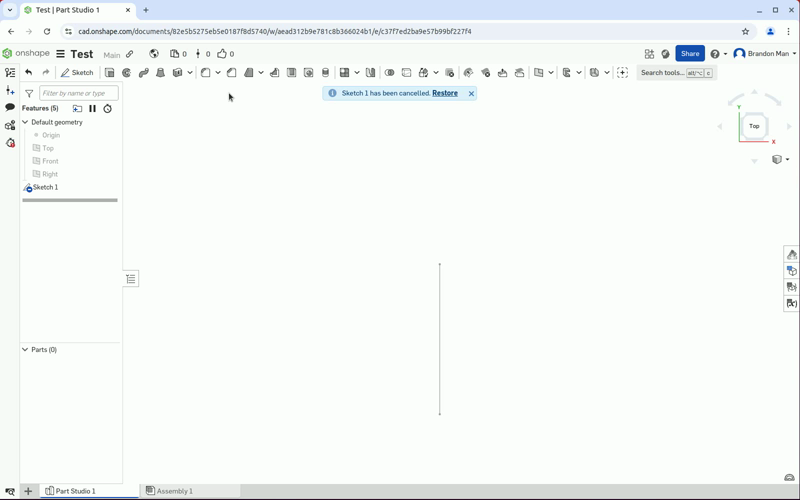
key(shift+s)
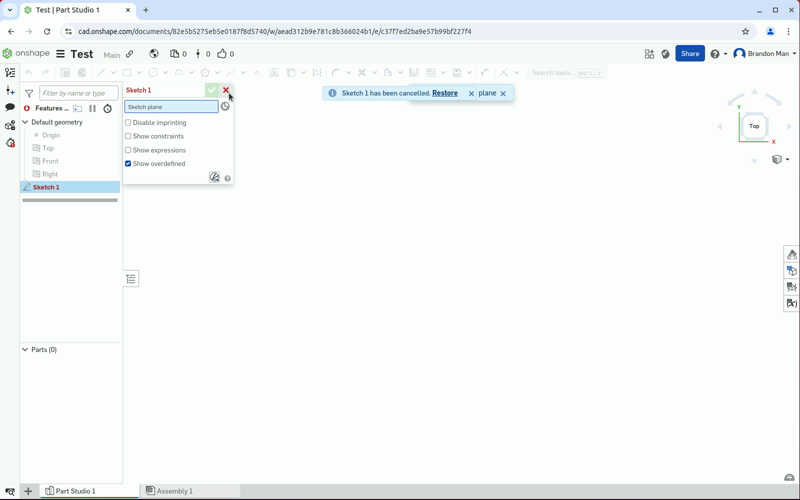
mouse_move(73, 150)
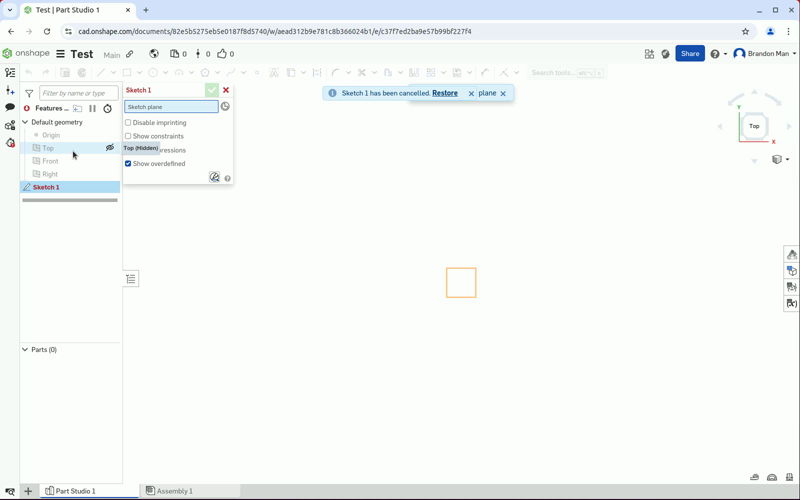
click(73, 150)
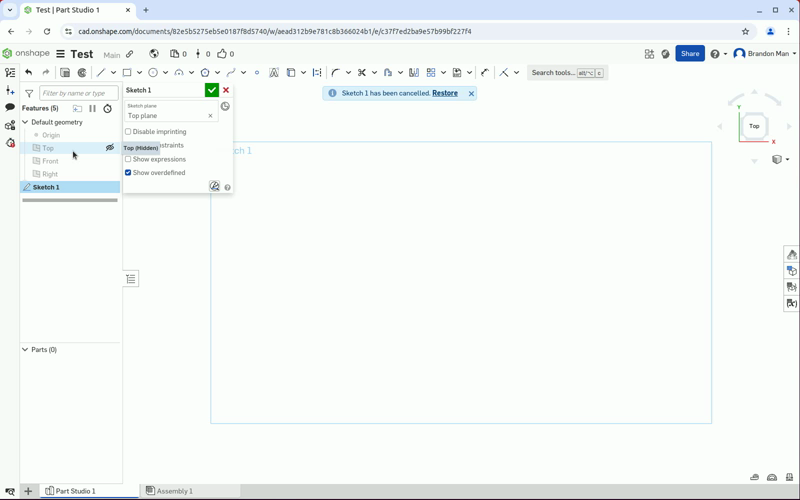
mouse_move(73, 352)
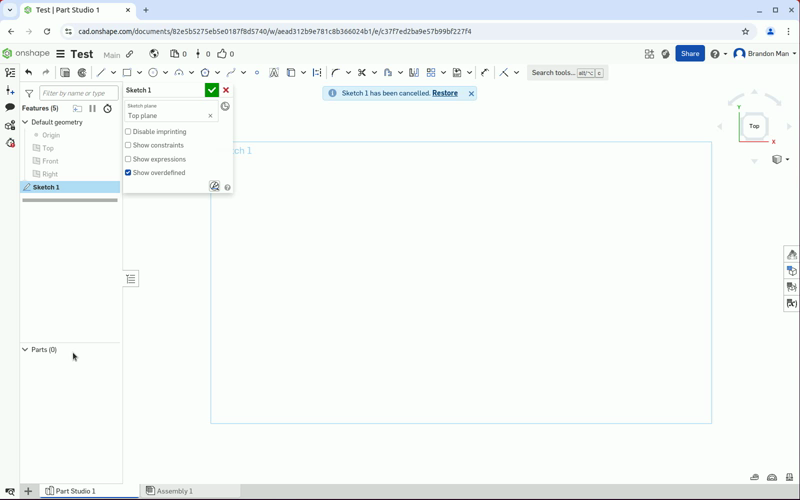
key(y)
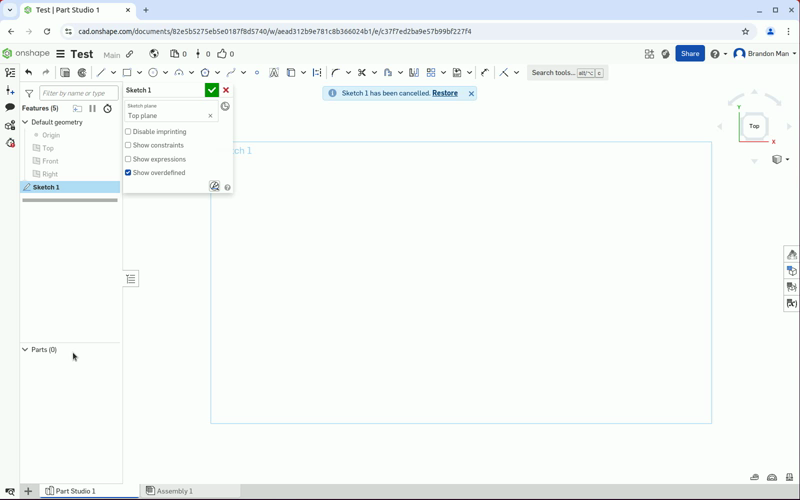
key(c)
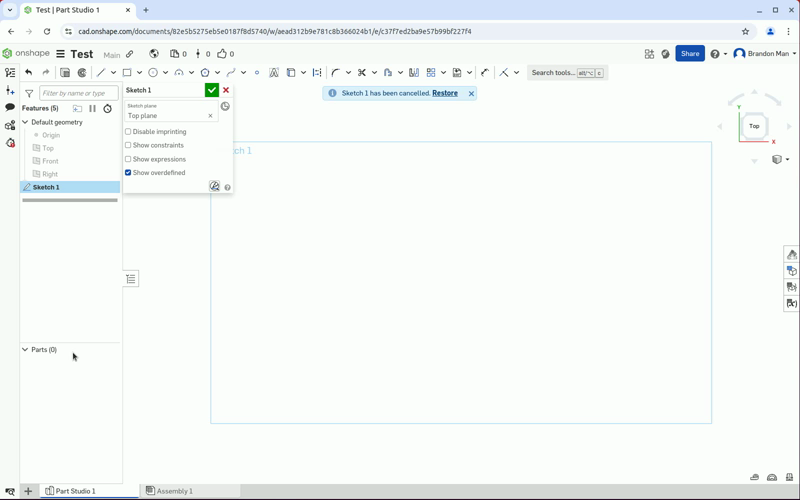
key_down(shift)
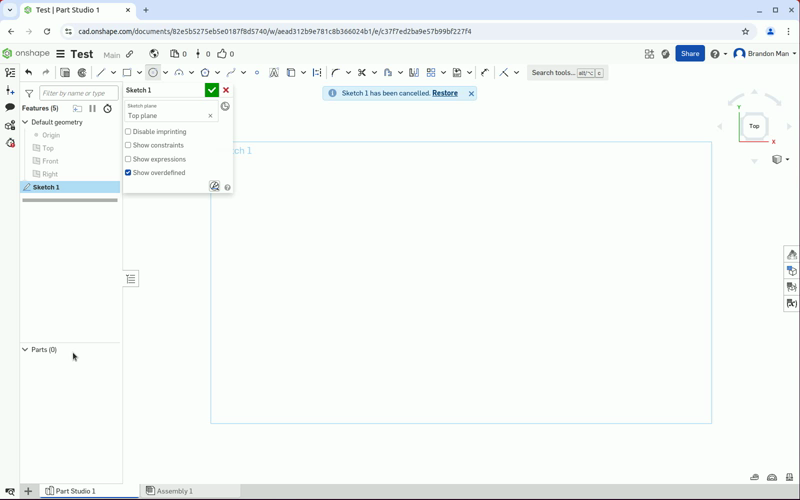
mouse_move(461, 282)
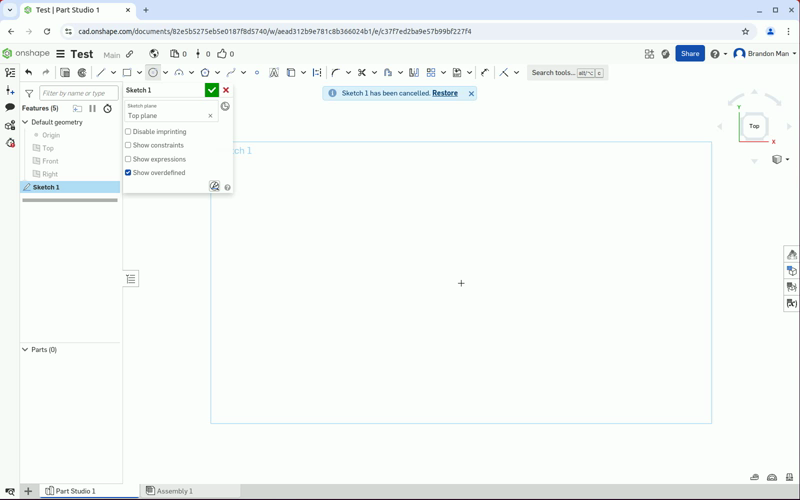
click(461, 282)
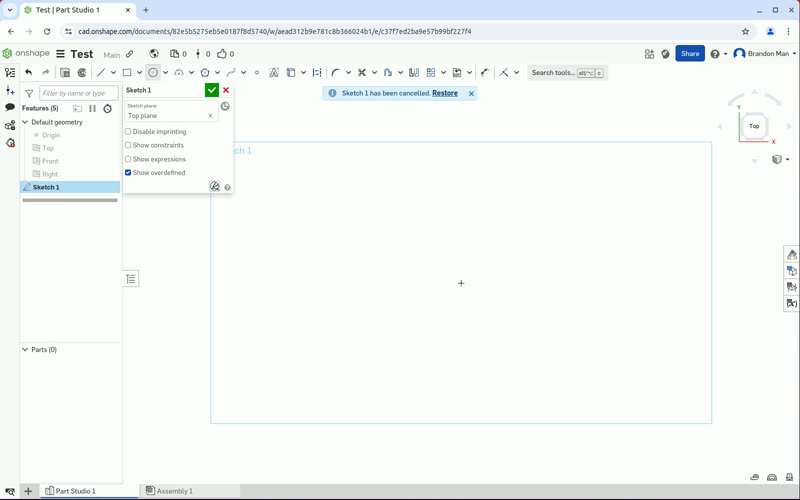
key_up(shift)
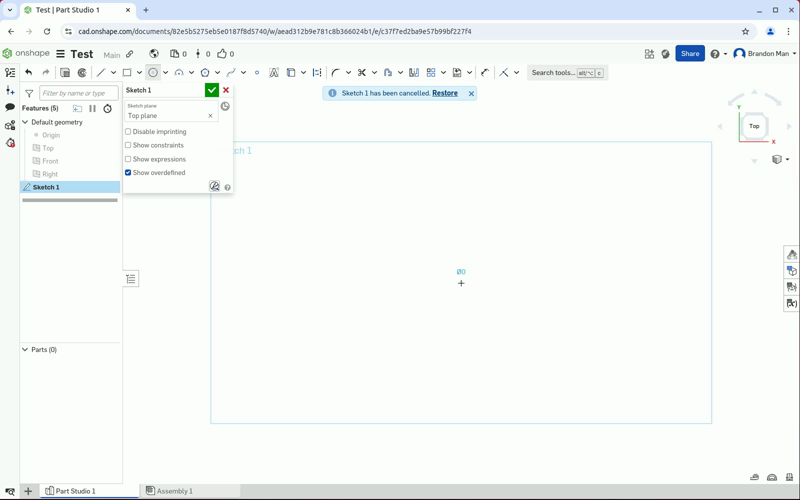
mouse_move(508, 282)
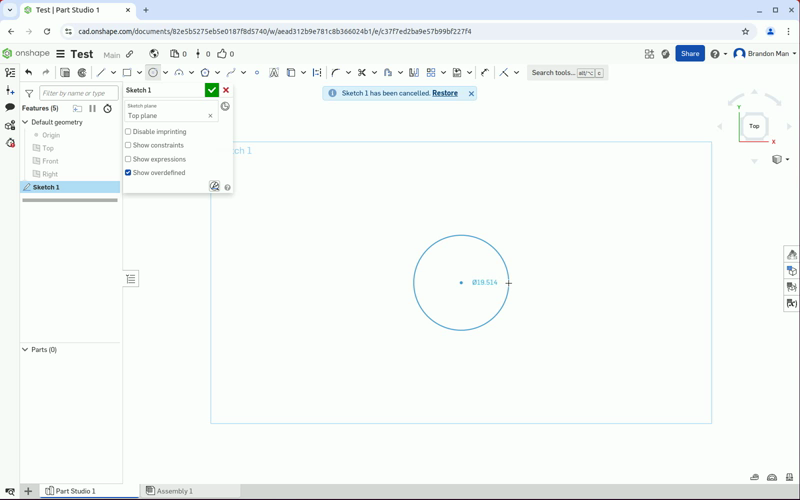
click(508, 282)
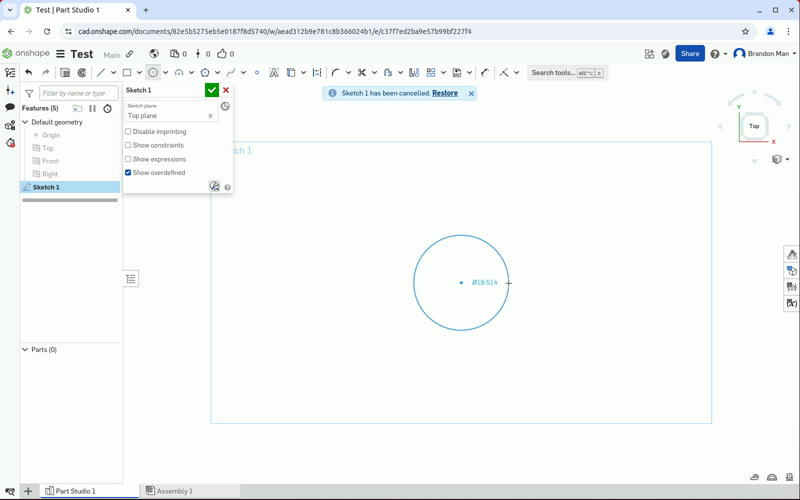
key(esc)
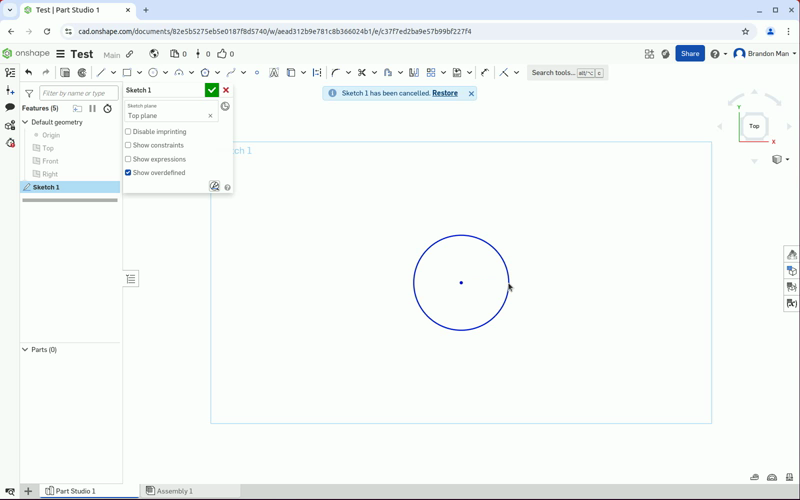
mouse_move(467, 265)
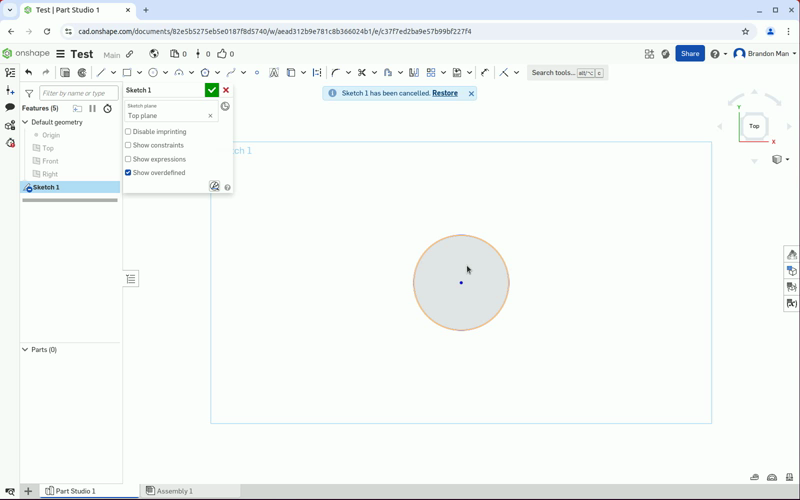
click(467, 265)
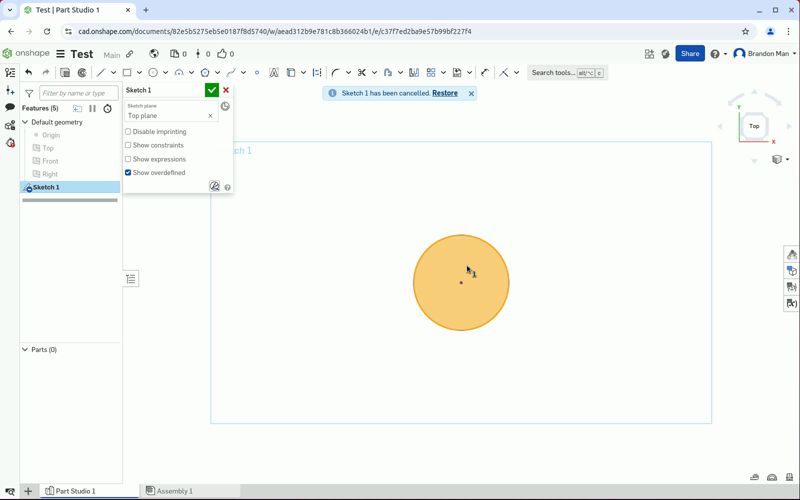
mouse_move(73, 352)
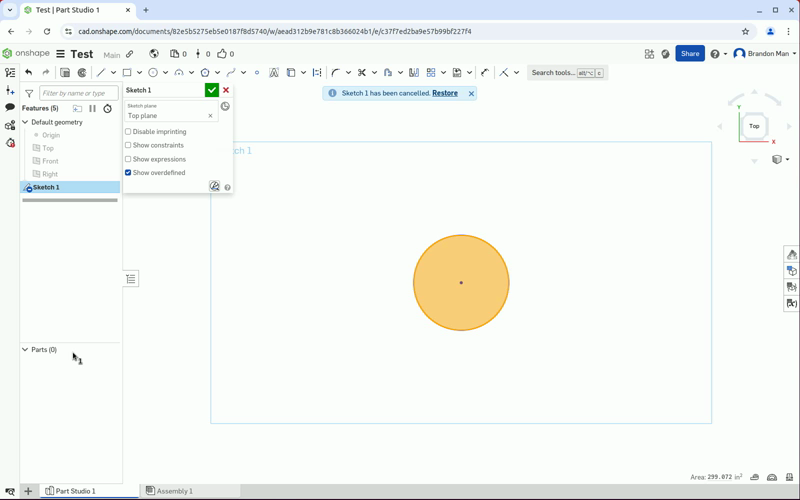
key(shift+y)
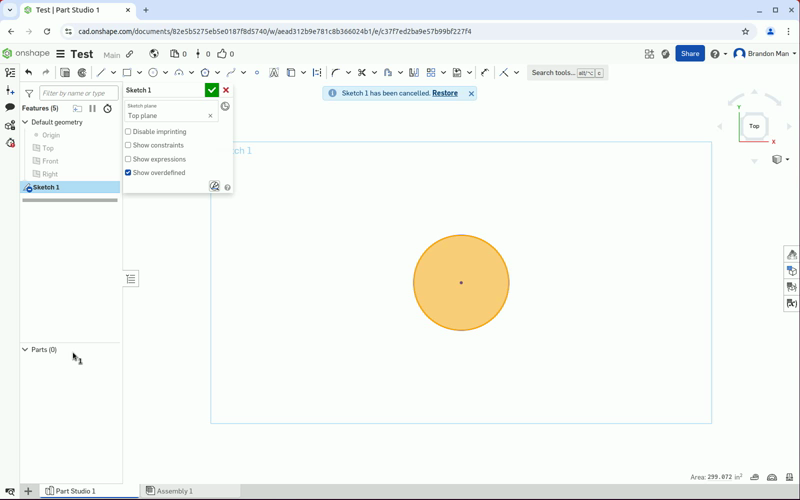
key(shift+e)
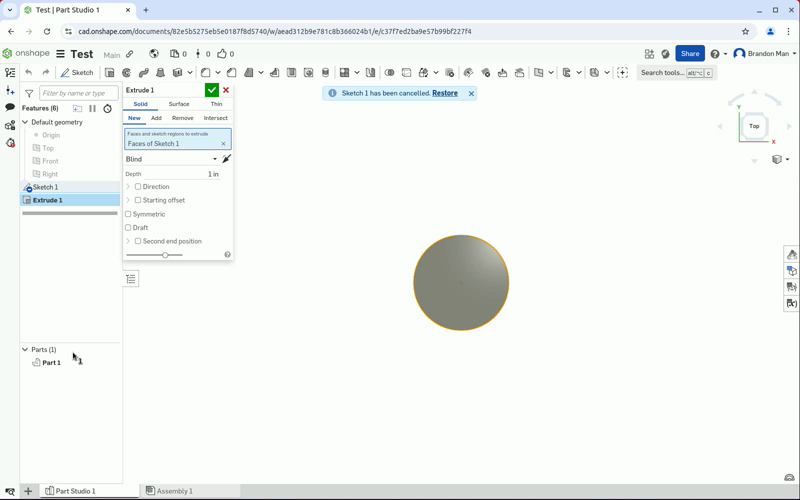
mouse_move(143, 106)
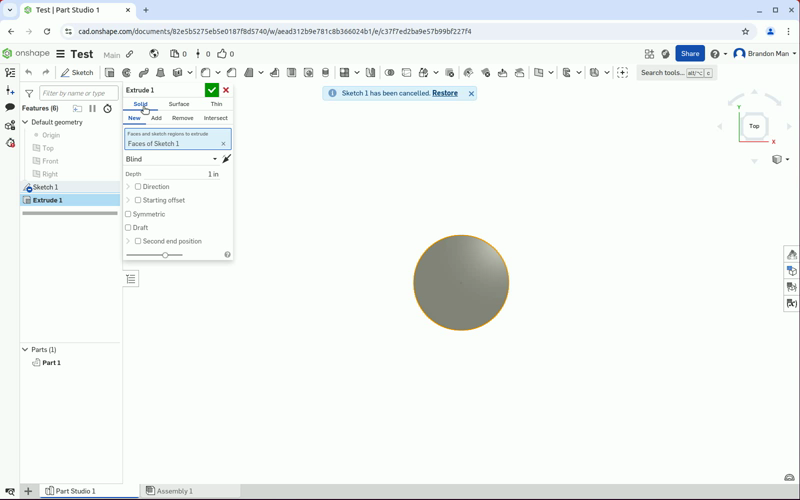
click(143, 106)
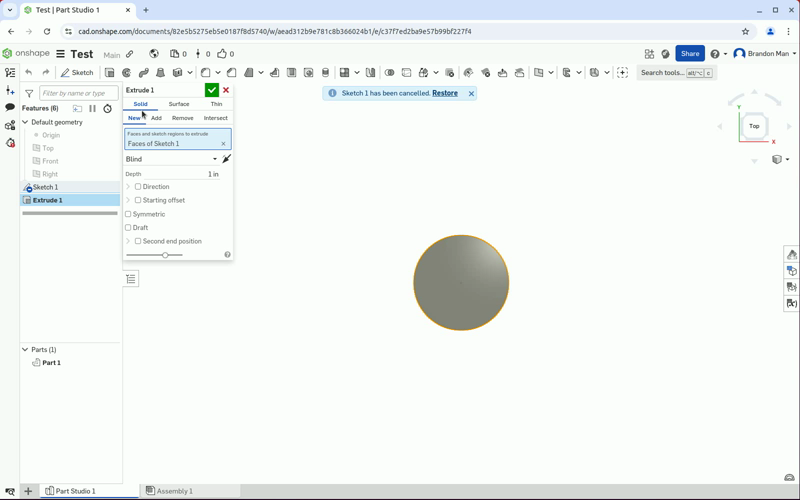
mouse_move(137, 120)
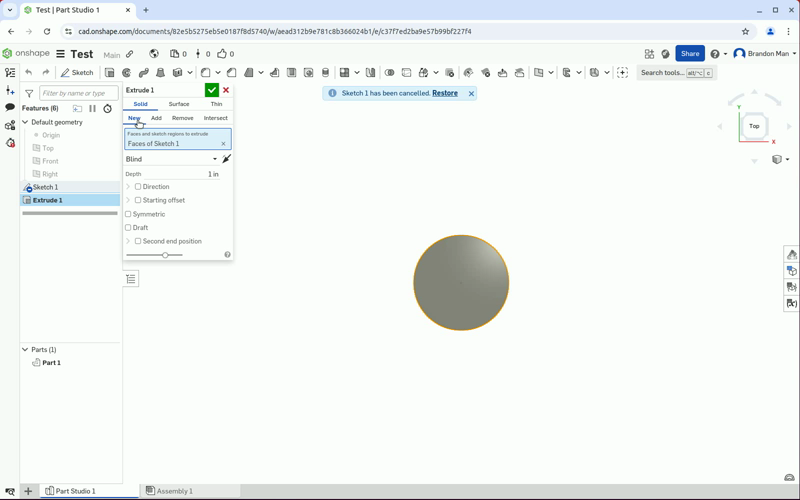
click(137, 120)
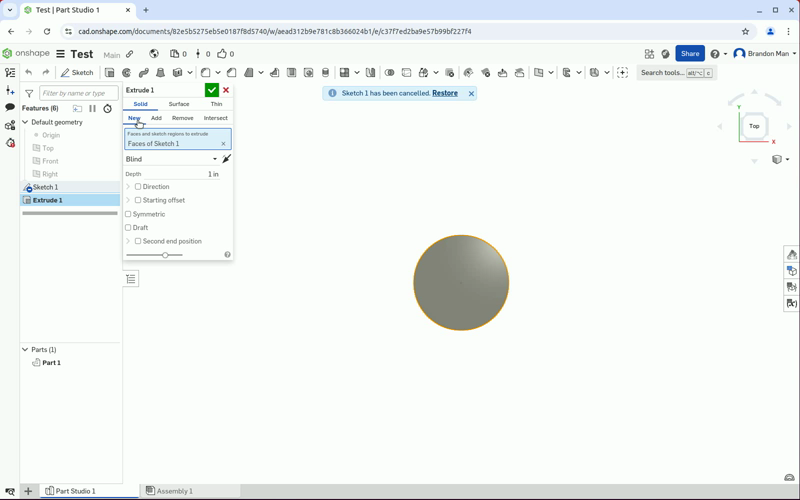
key(tab, 4)
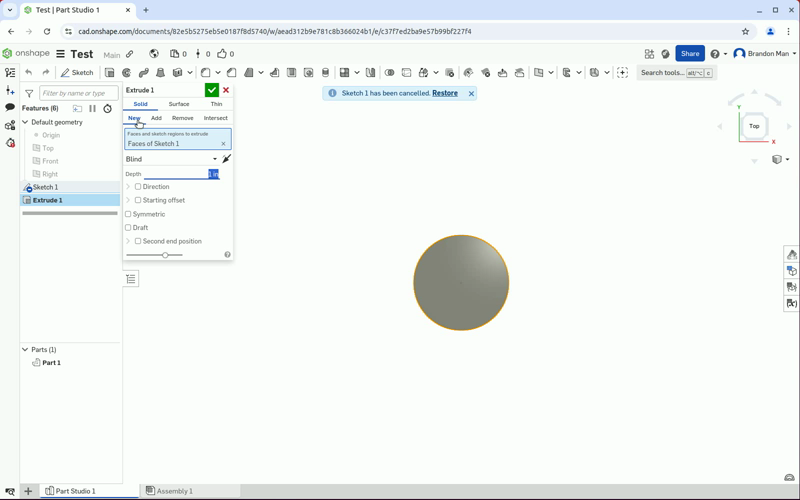
text(3.37)
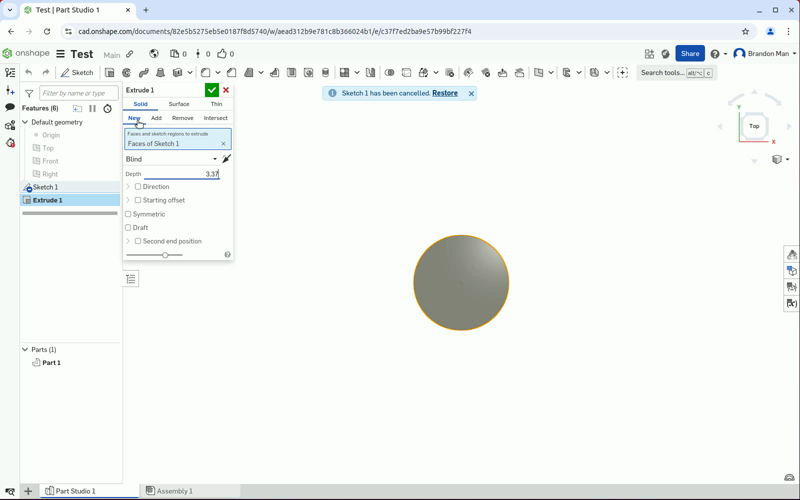
key(enter)
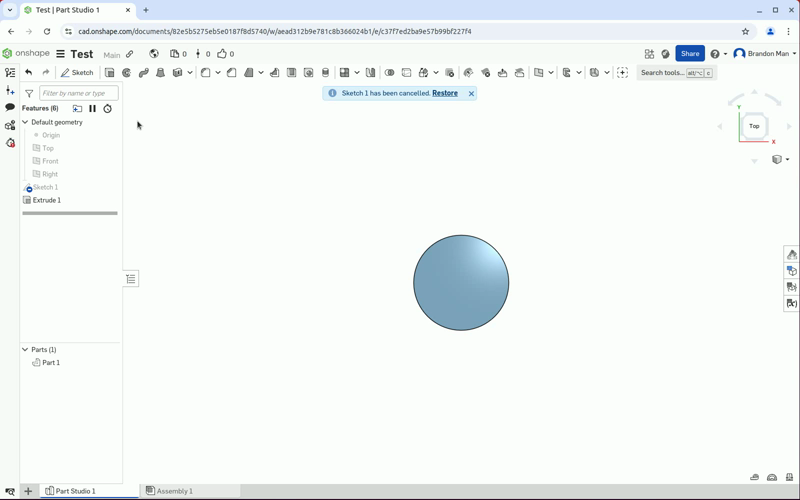
key(shift+h)
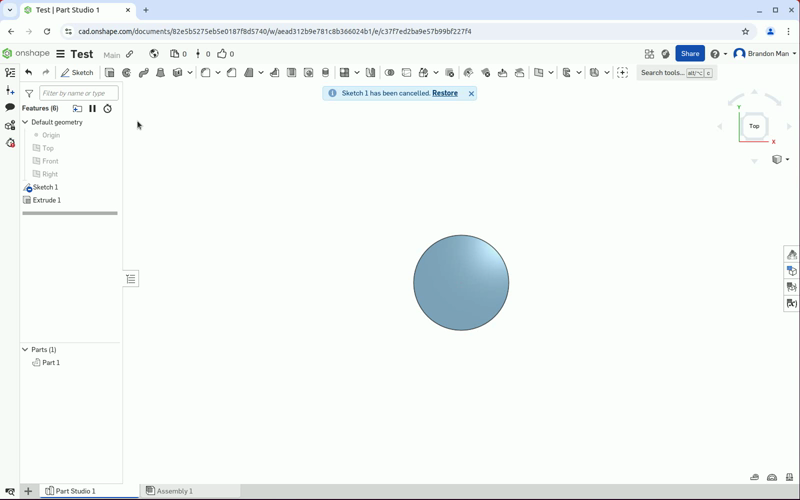
key(shift+h)
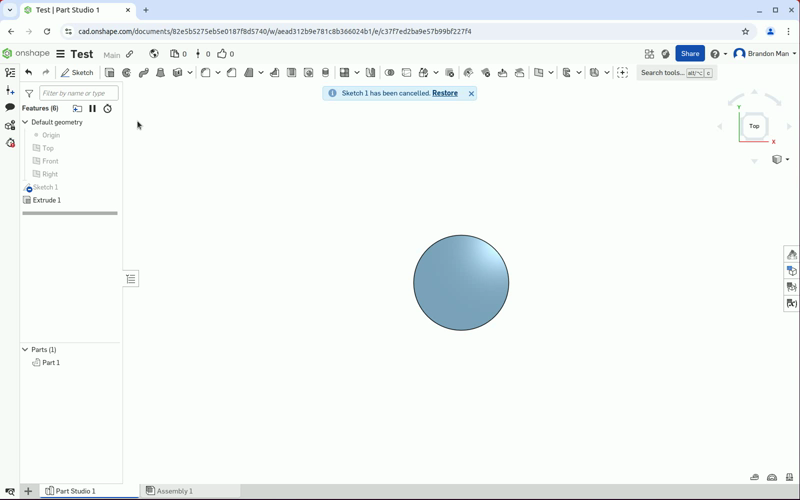
mouse_move(73, 189)
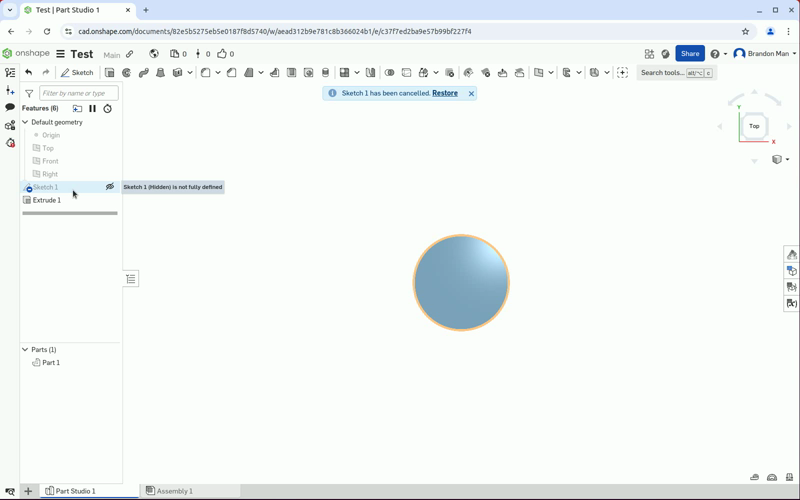
click(73, 189)
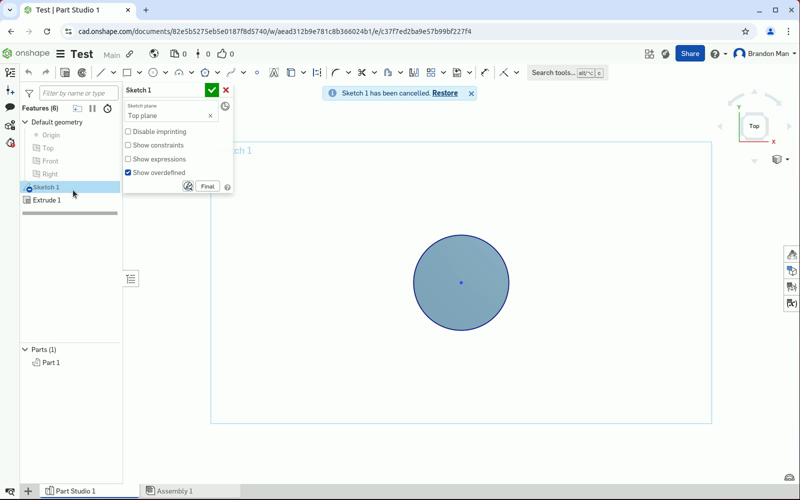
mouse_move(229, 92)
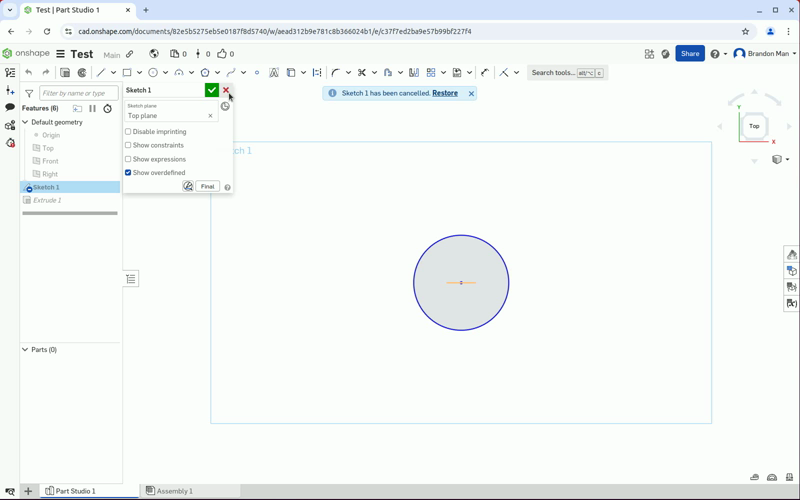
click(229, 92)
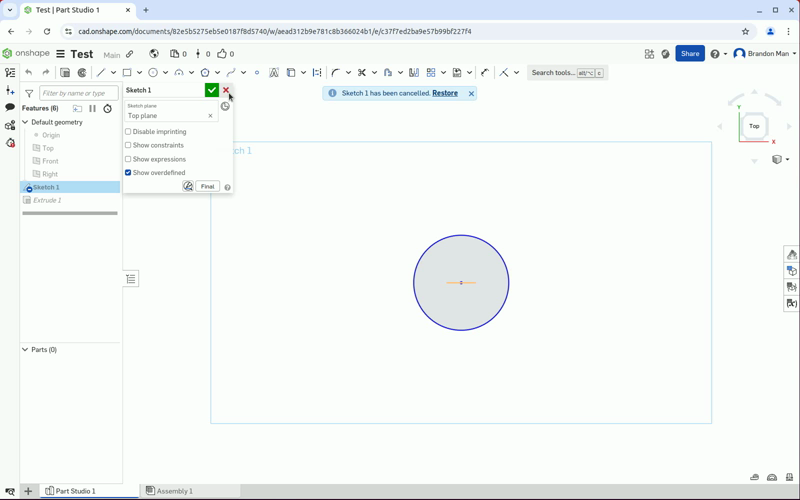
key(shift+s)
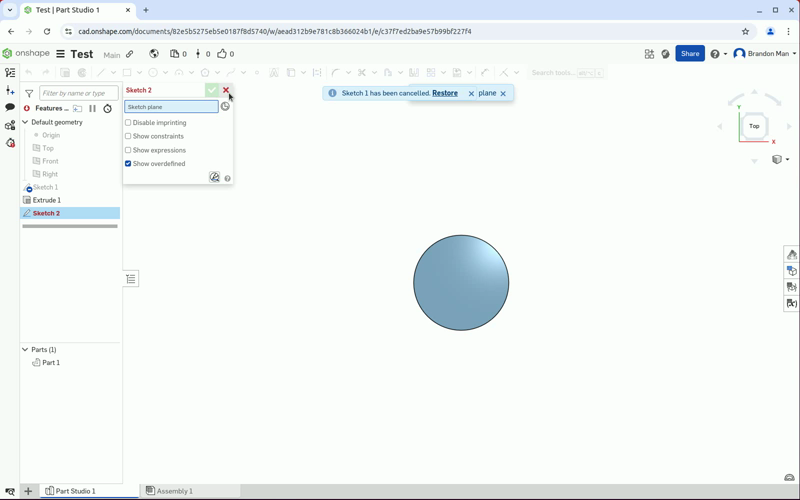
mouse_move(73, 150)
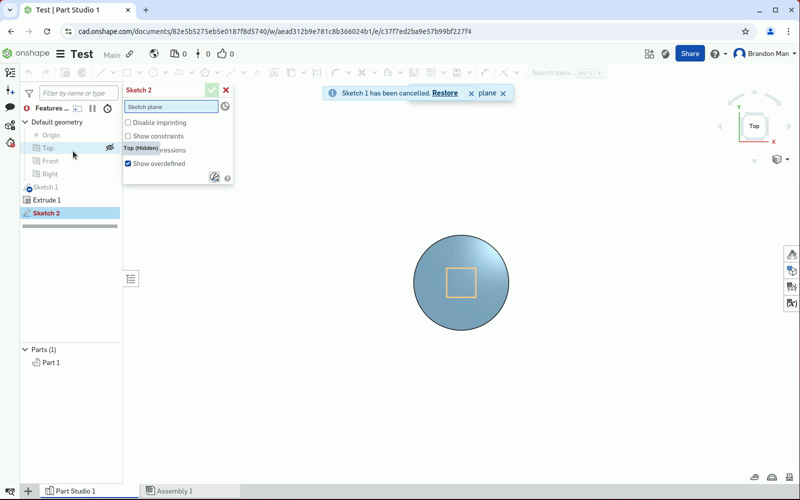
click(73, 150)
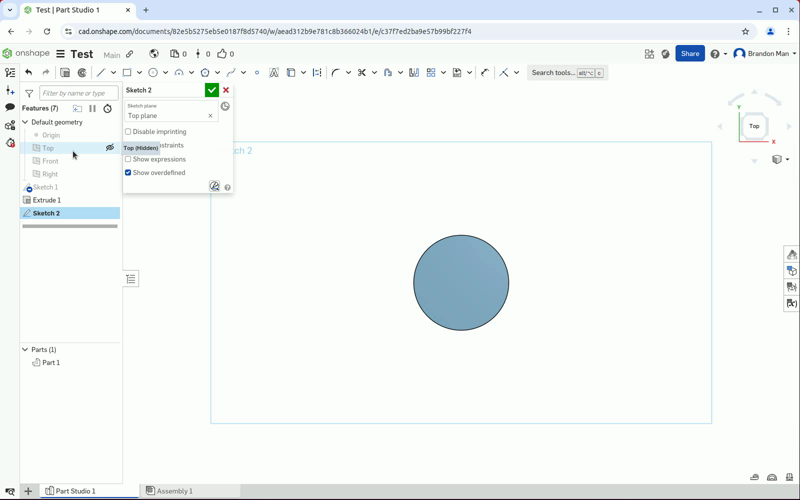
mouse_move(73, 352)
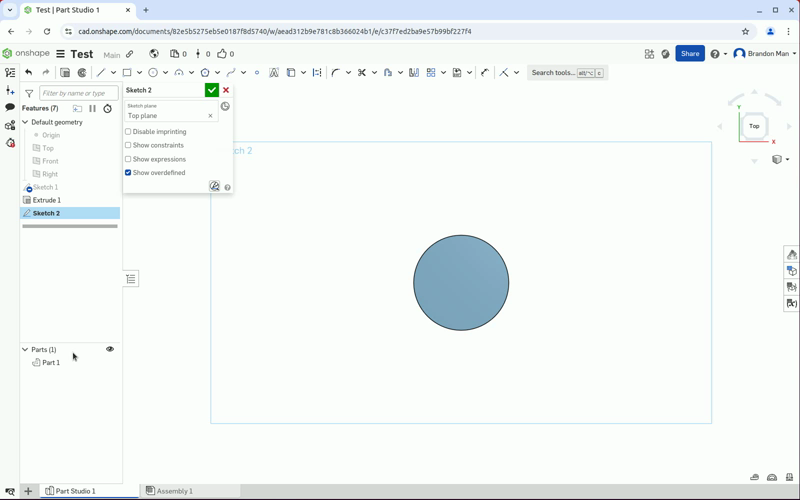
key(y)
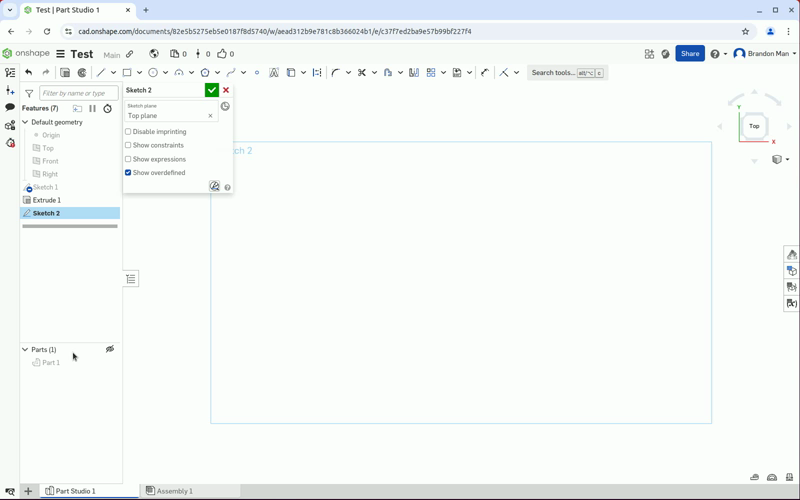
key(c)
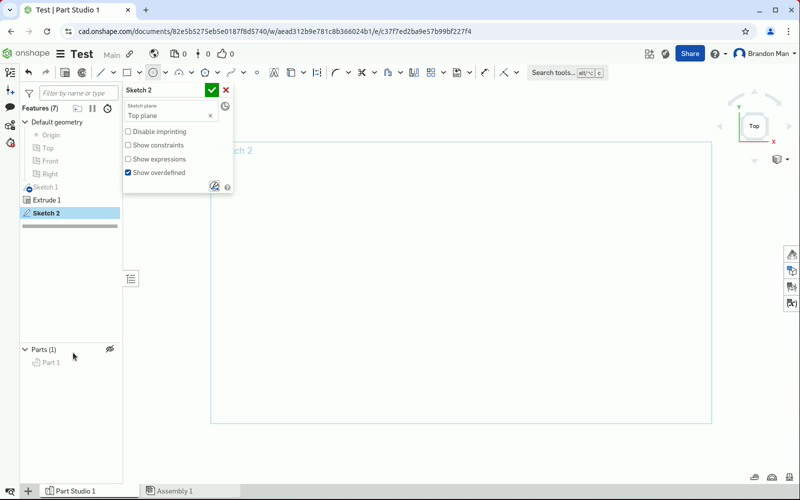
key_down(shift)
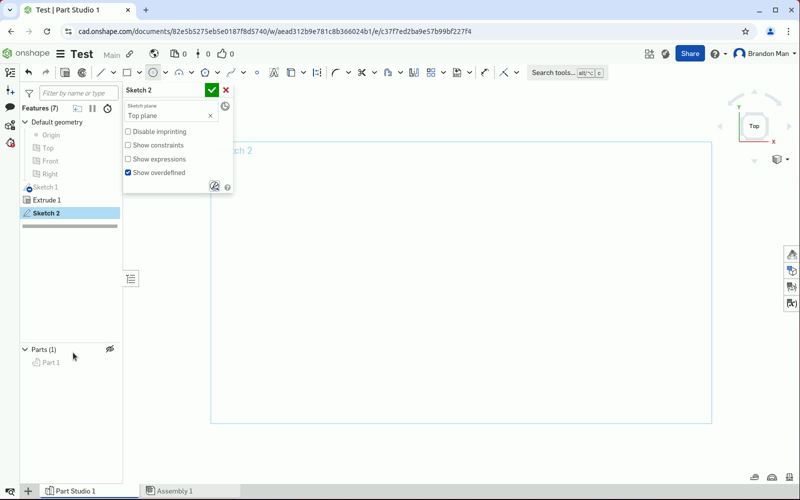
mouse_move(461, 282)
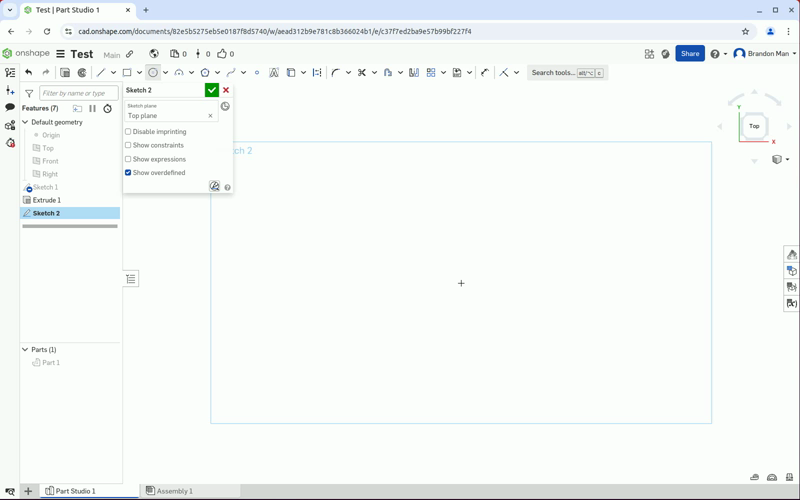
click(461, 282)
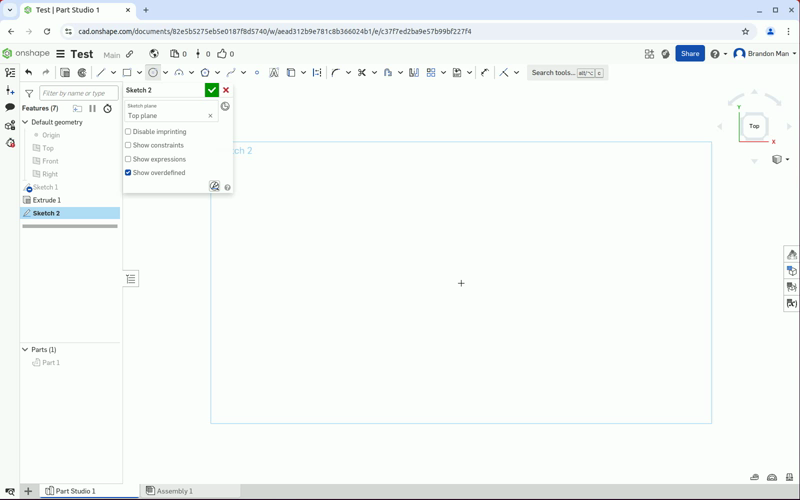
key_up(shift)
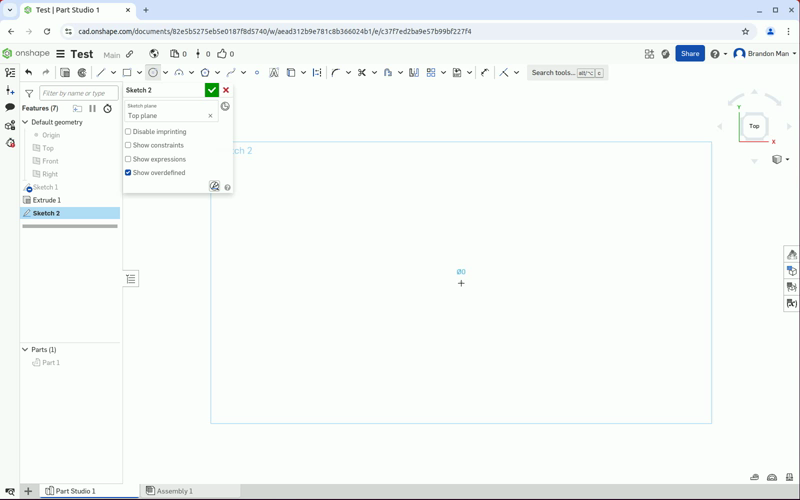
mouse_move(471, 282)
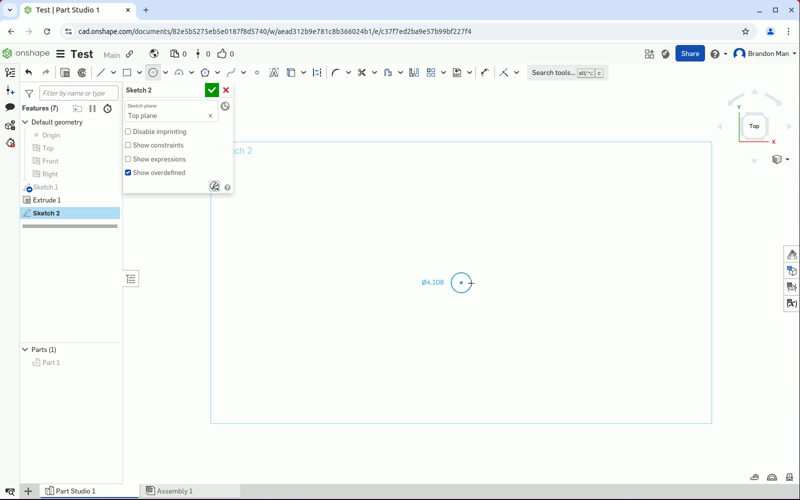
click(471, 282)
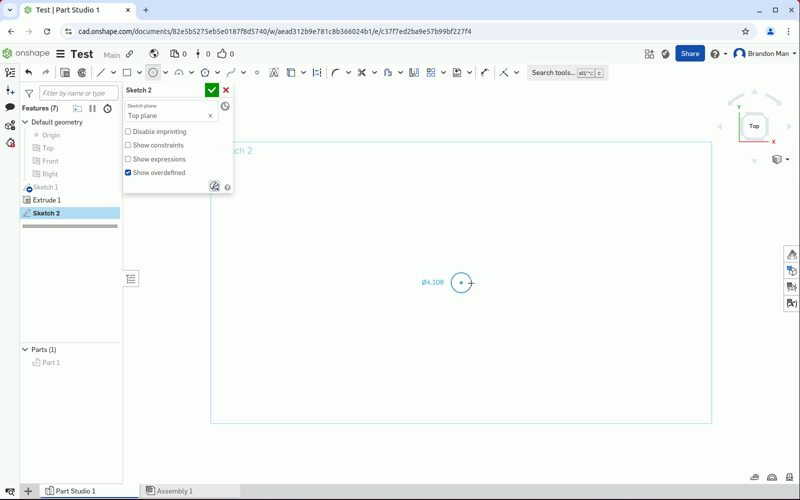
key(esc)
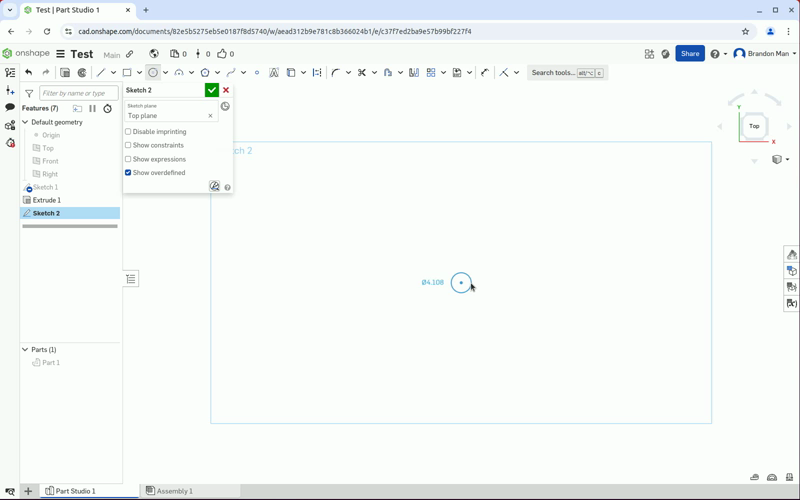
mouse_move(460, 290)
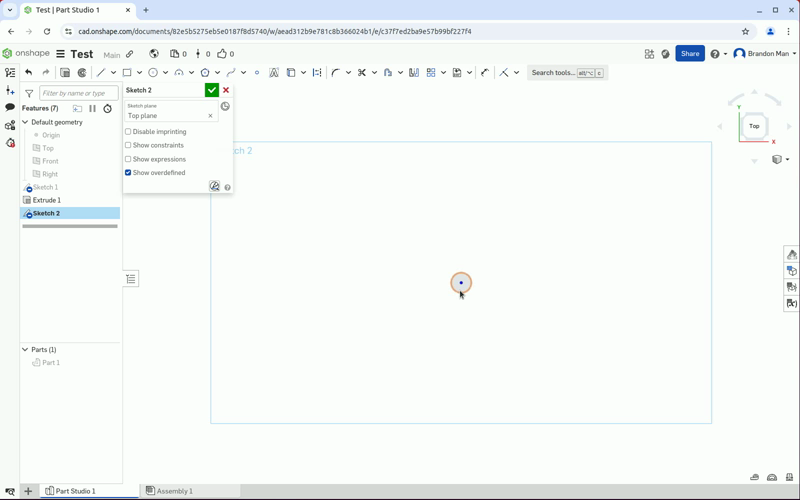
scroll(6)
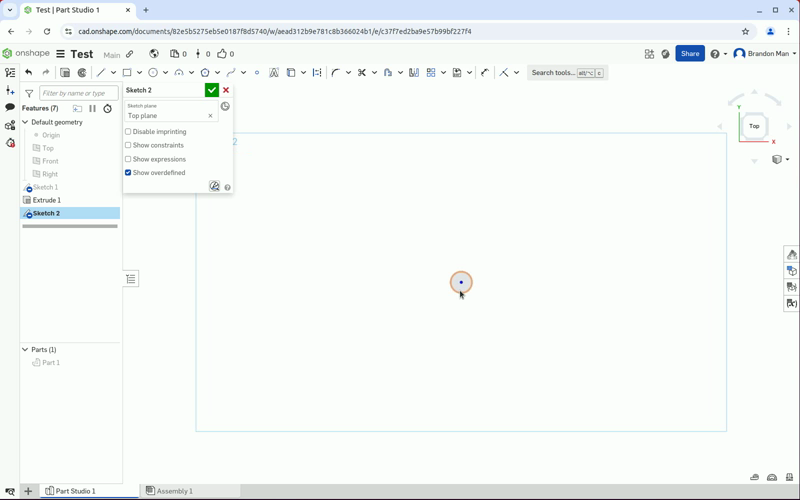
scroll(6)
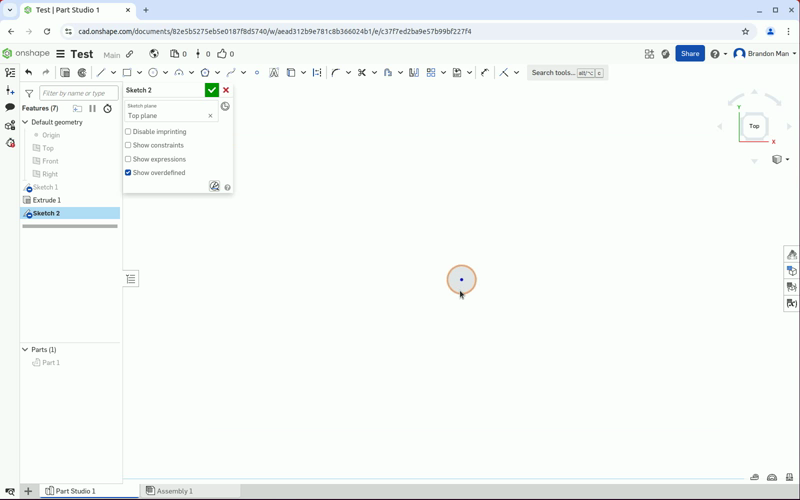
scroll(6)
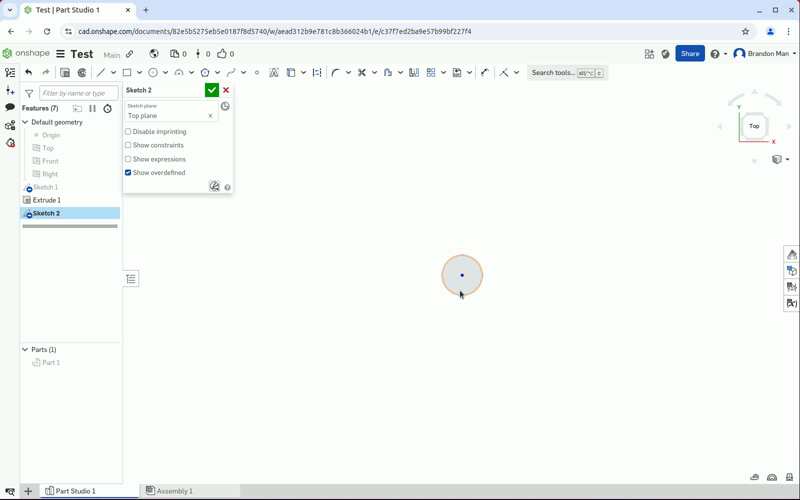
scroll(6)
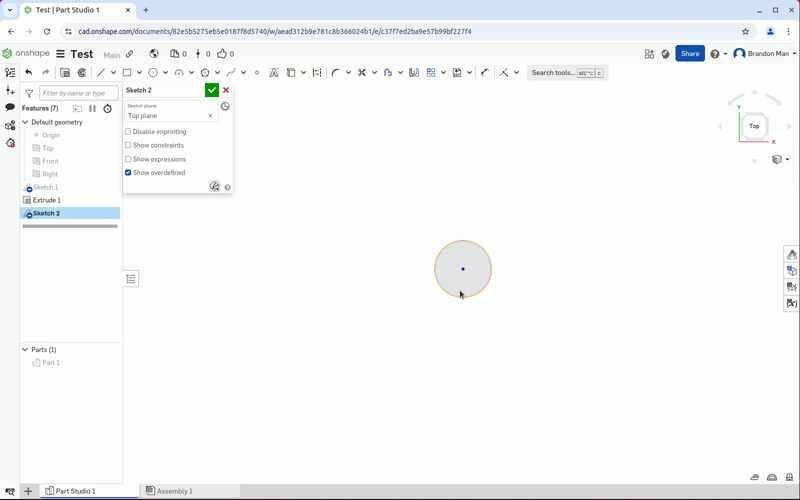
scroll(6)
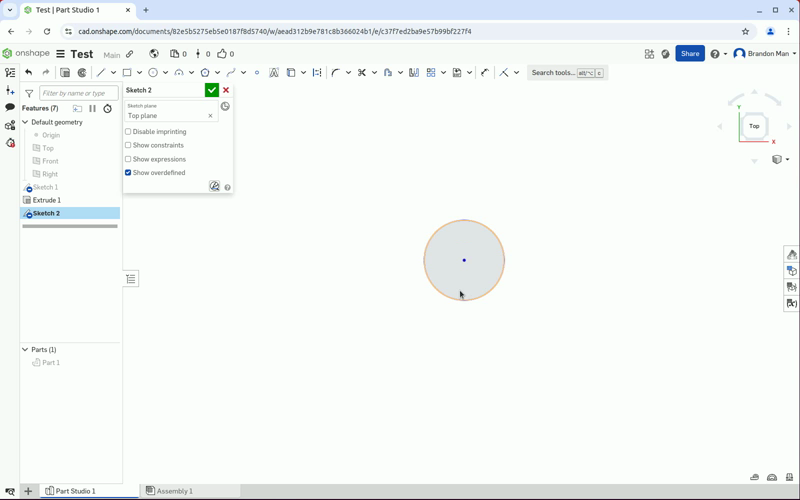
scroll(6)
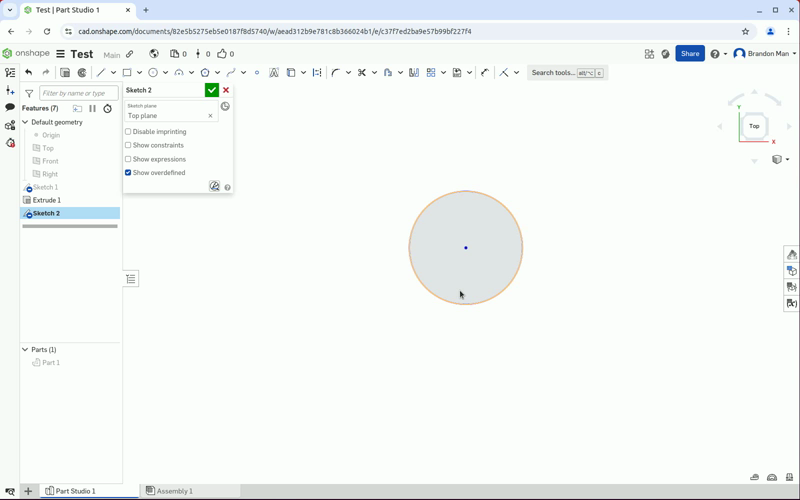
scroll(6)
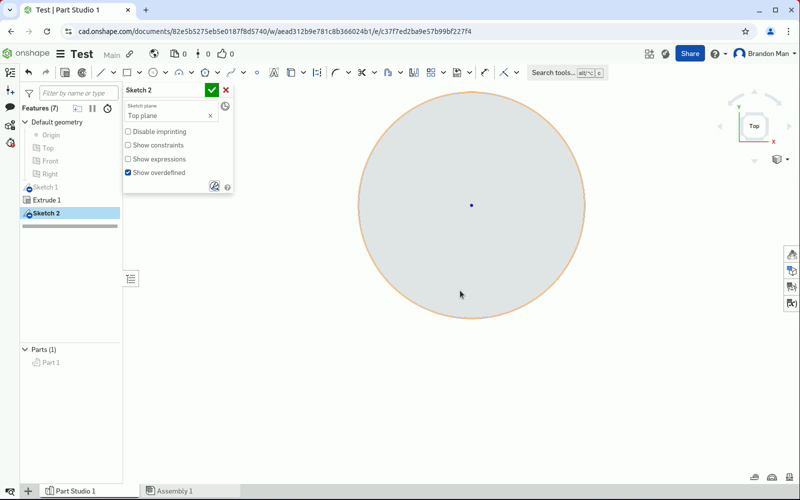
click(460, 290)
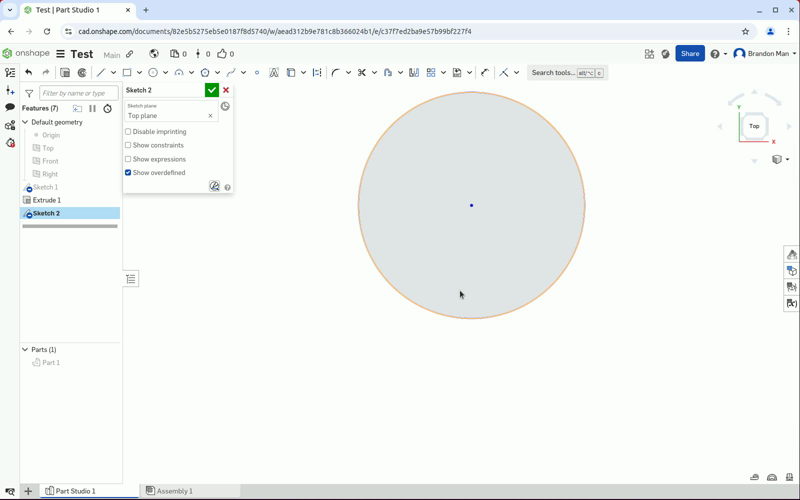
scroll(-6)
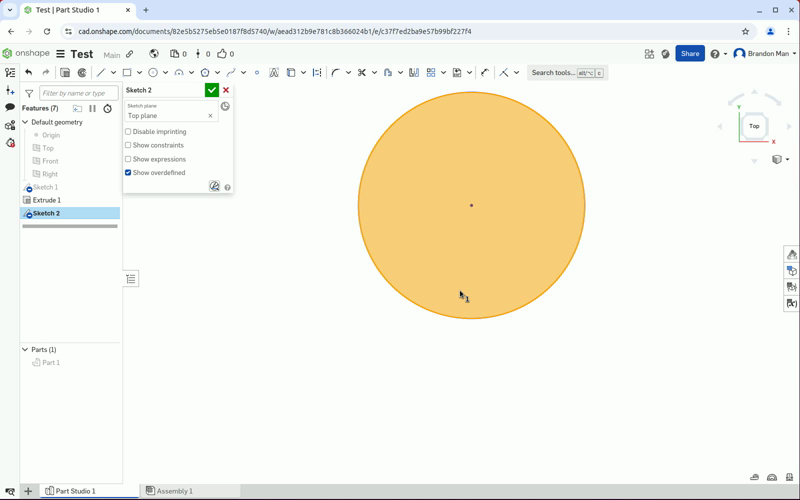
scroll(-6)
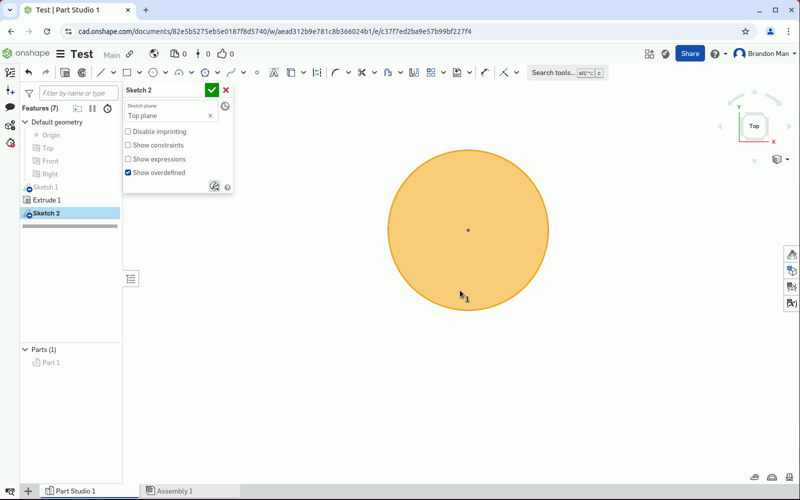
scroll(-6)
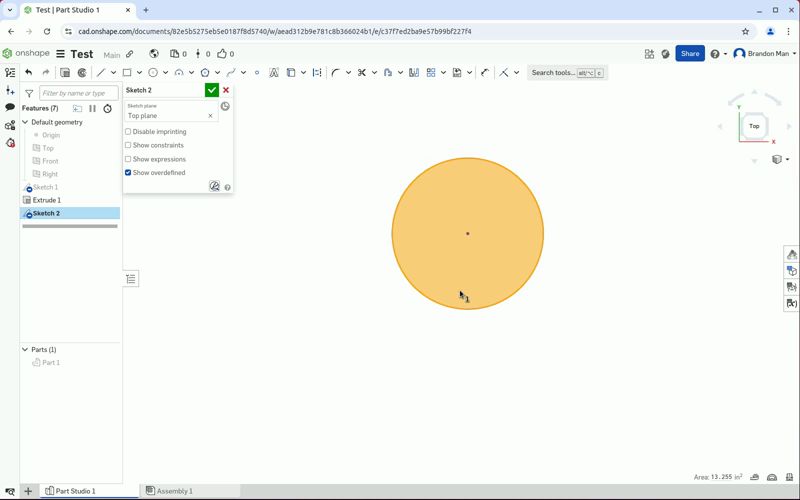
scroll(-6)
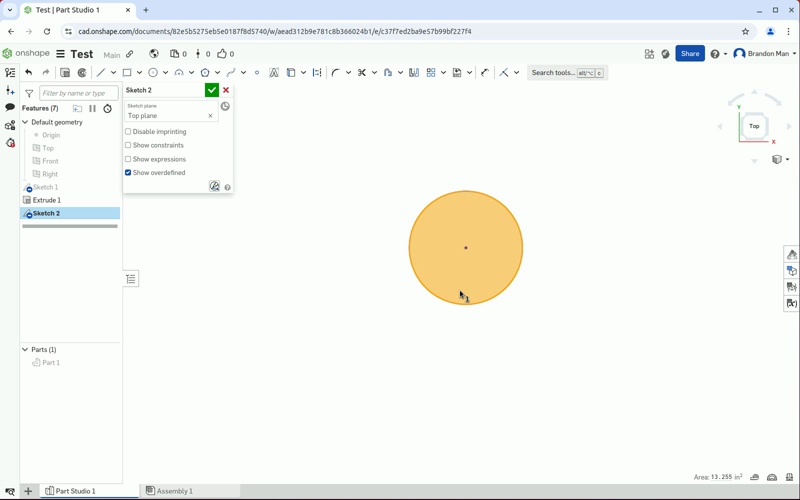
scroll(-6)
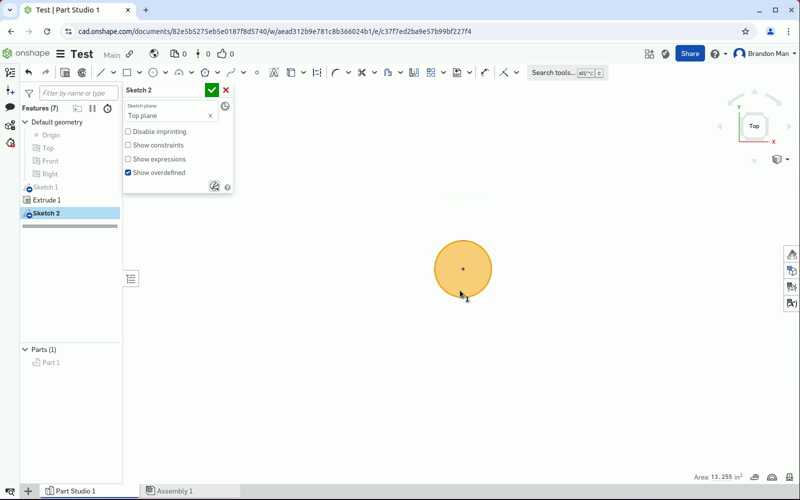
scroll(-6)
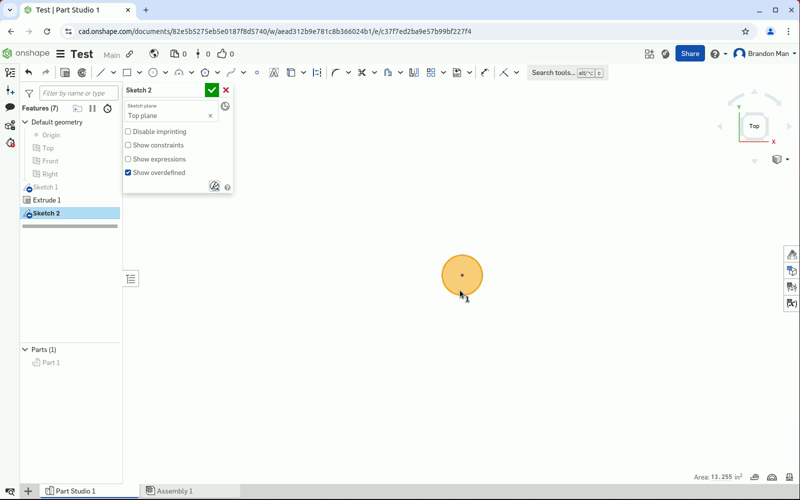
scroll(-6)
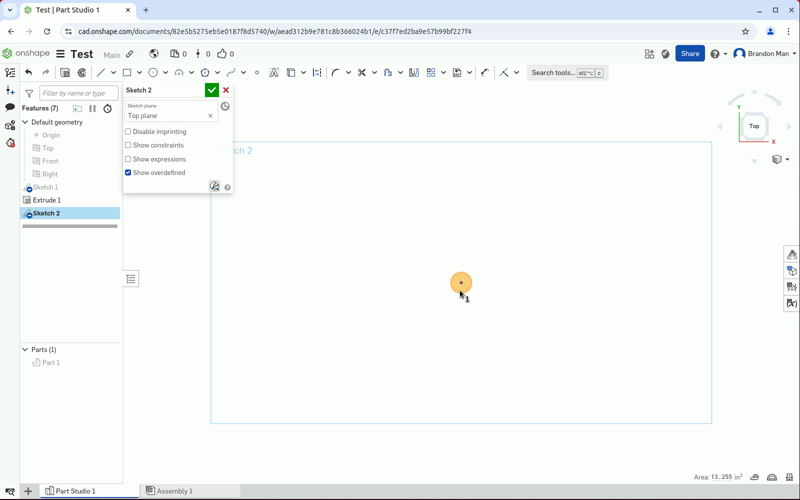
mouse_move(73, 352)
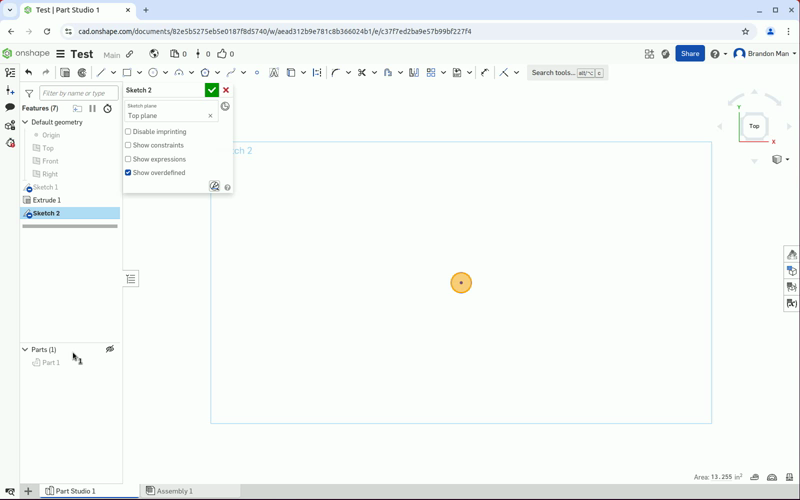
key(shift+y)
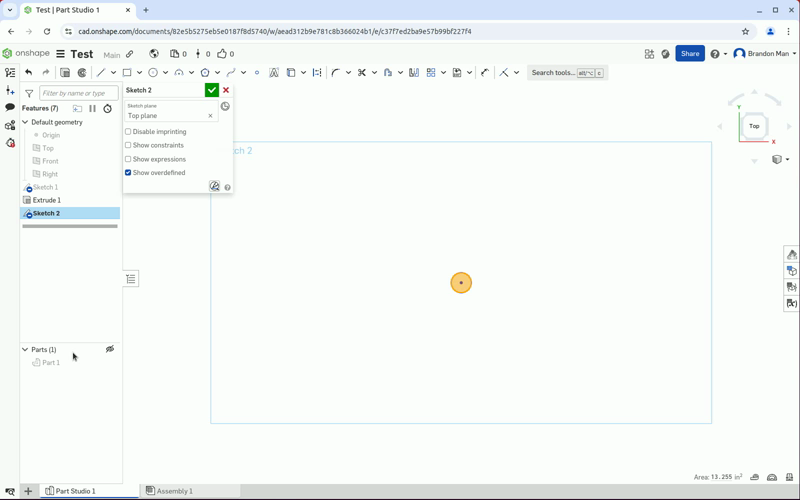
key(shift+e)
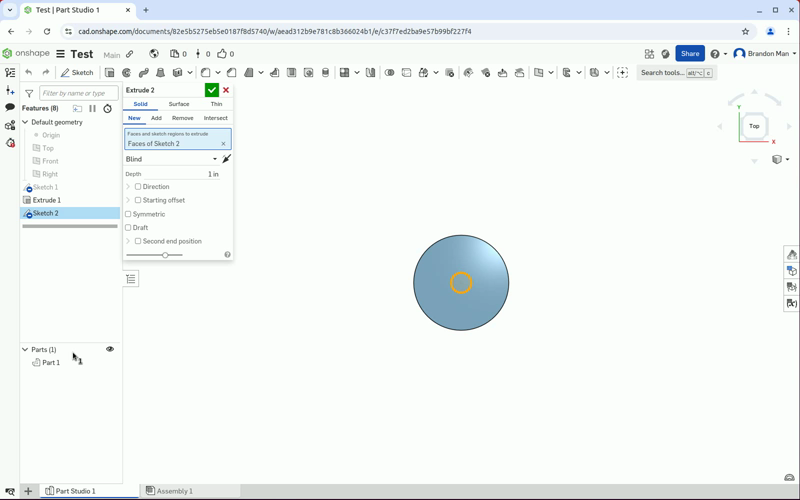
mouse_move(143, 106)
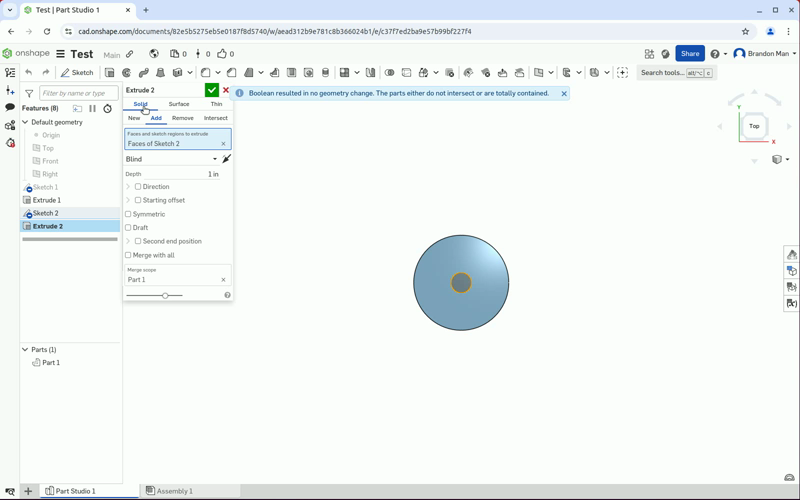
click(143, 106)
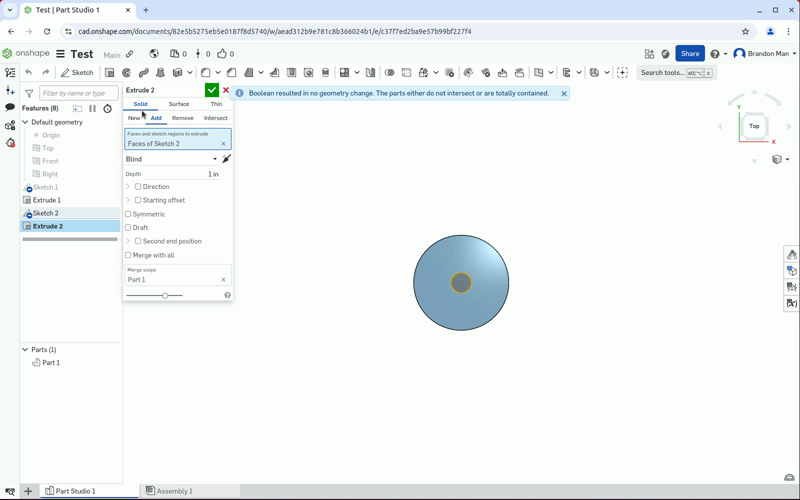
mouse_move(137, 120)
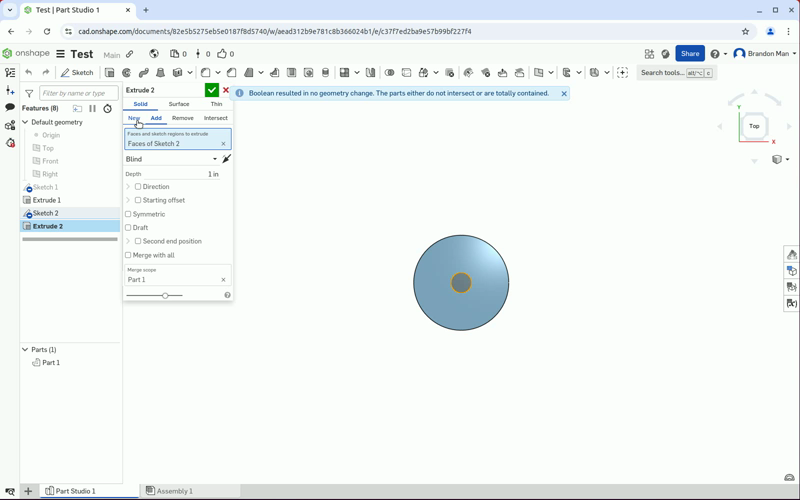
click(137, 120)
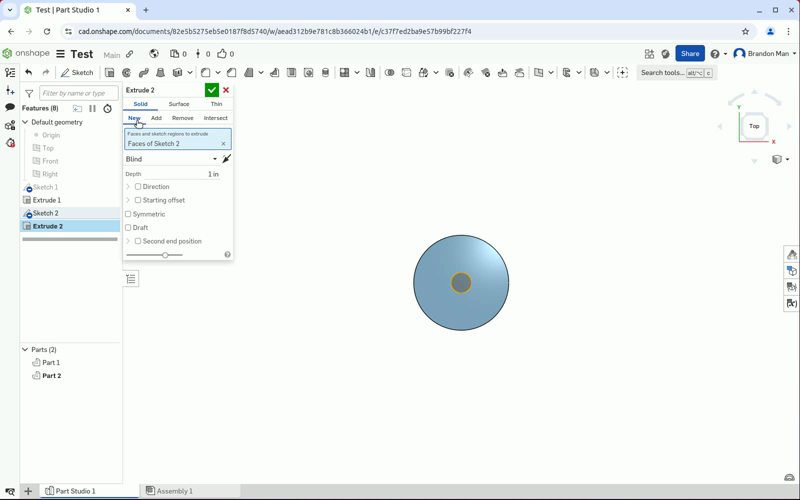
key(tab, 4)
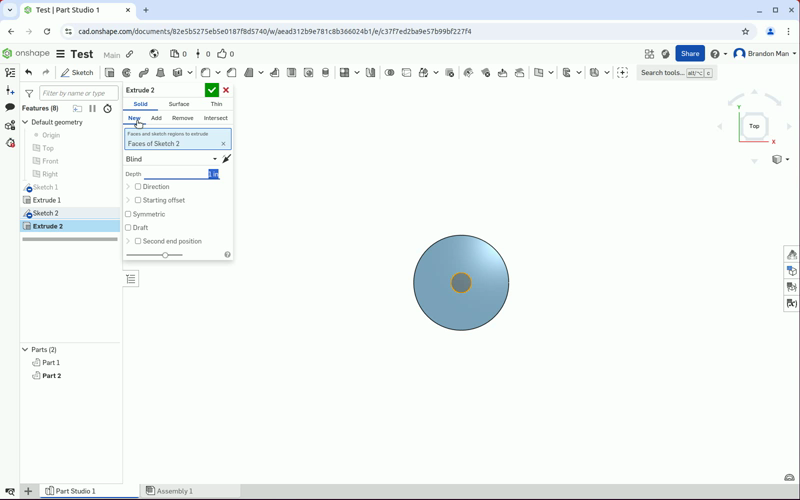
text(23.108)
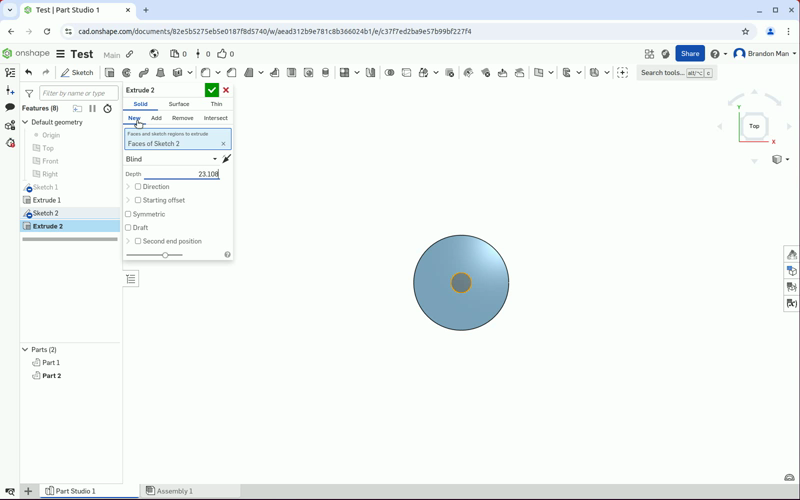
key(enter)
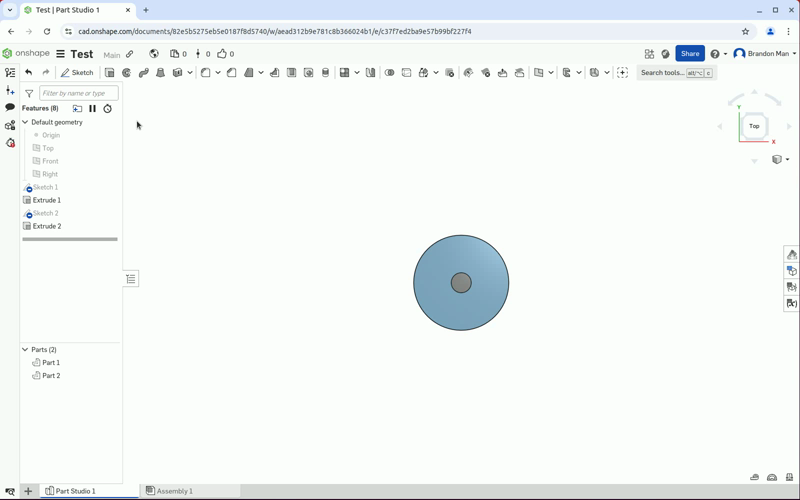
key(shift+h)
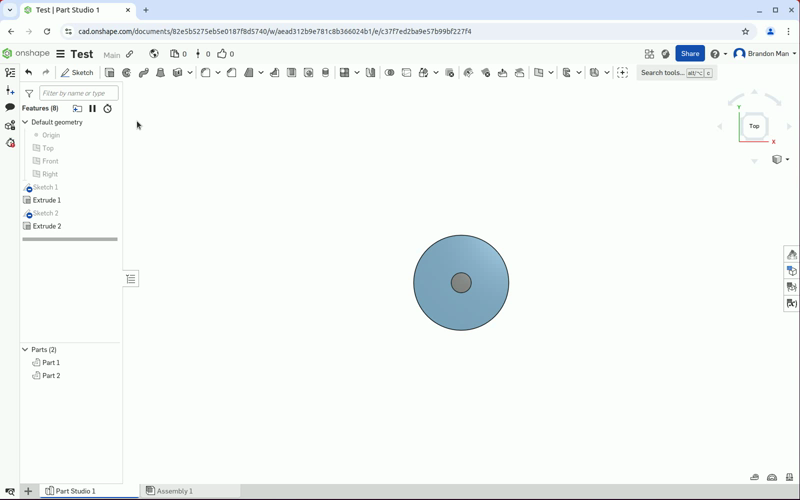
key(shift+h)
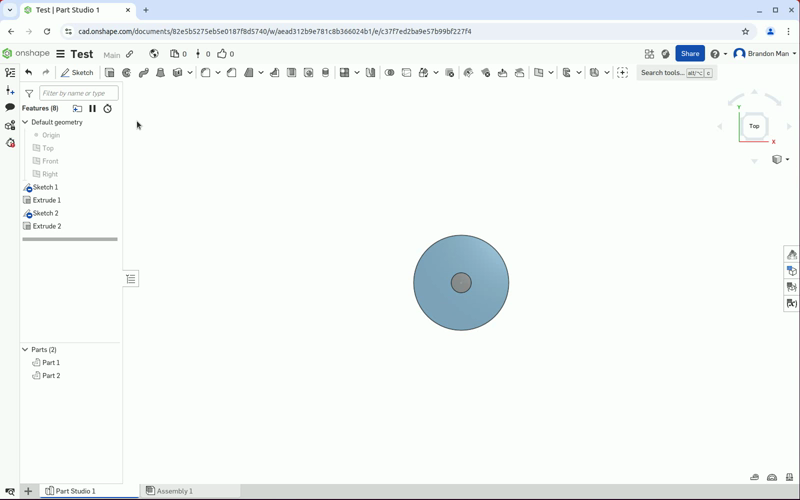
key(shift+7)
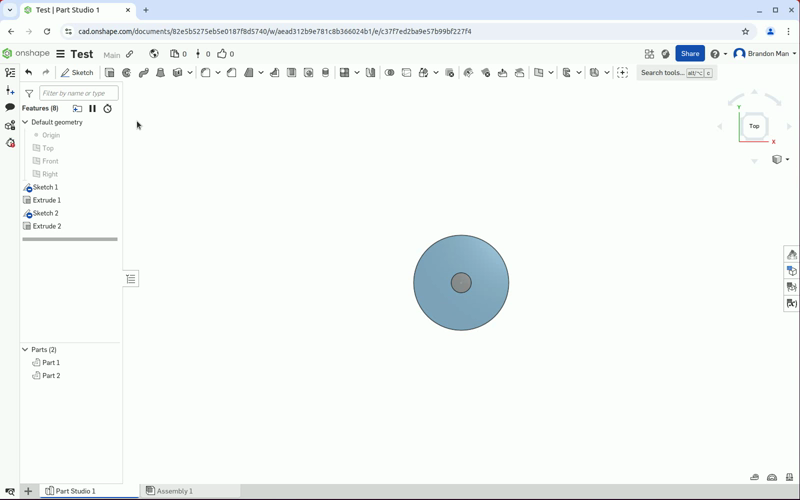
key(up, 3)
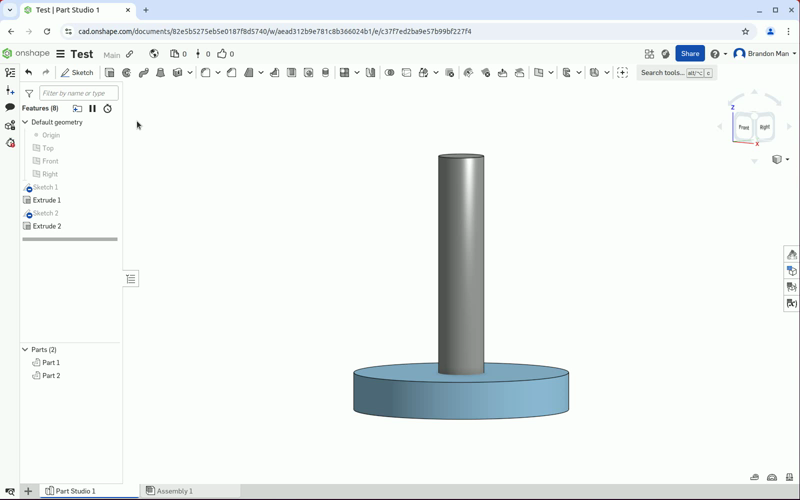
key(left, 3)
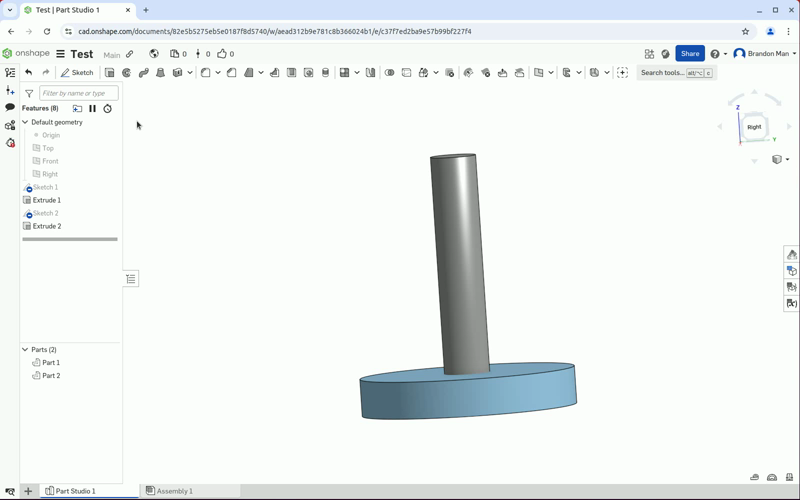
key(right, 3)
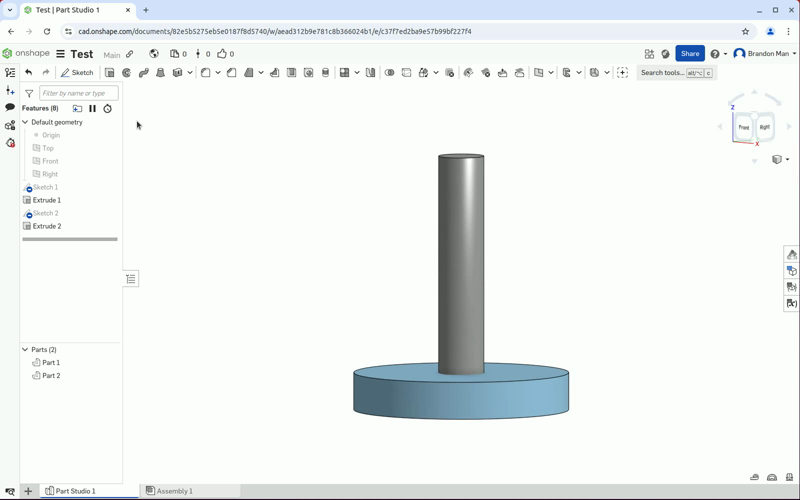
key(down, 3)
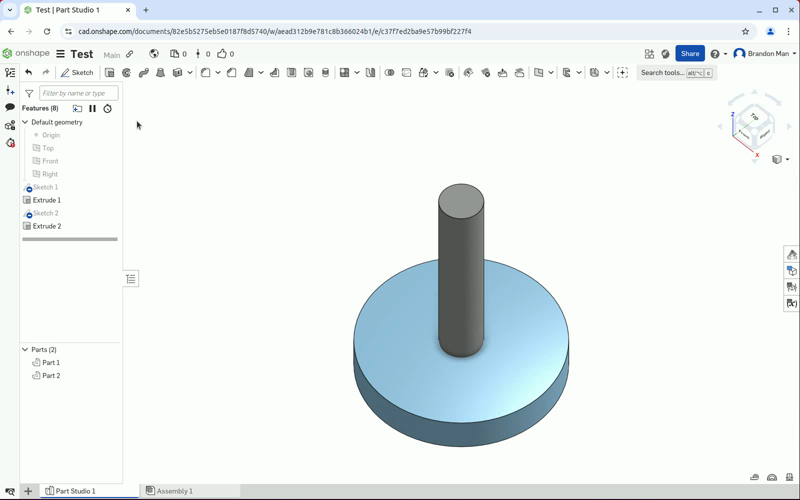
mouse_move(73, 189)
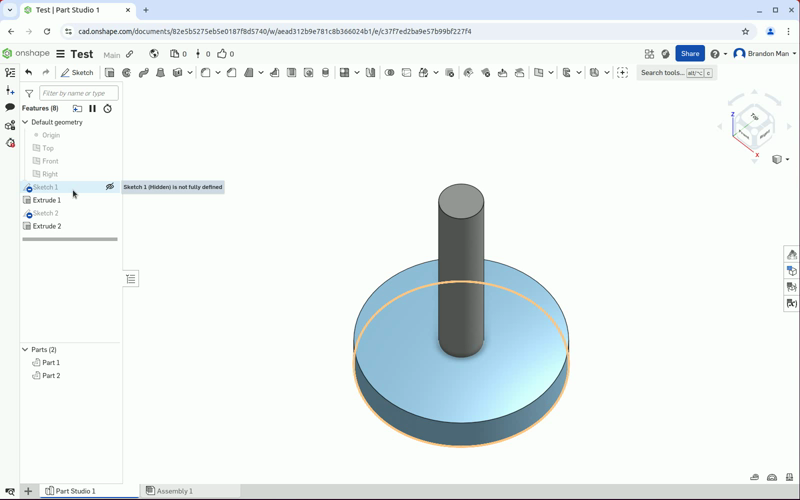
click(73, 189)